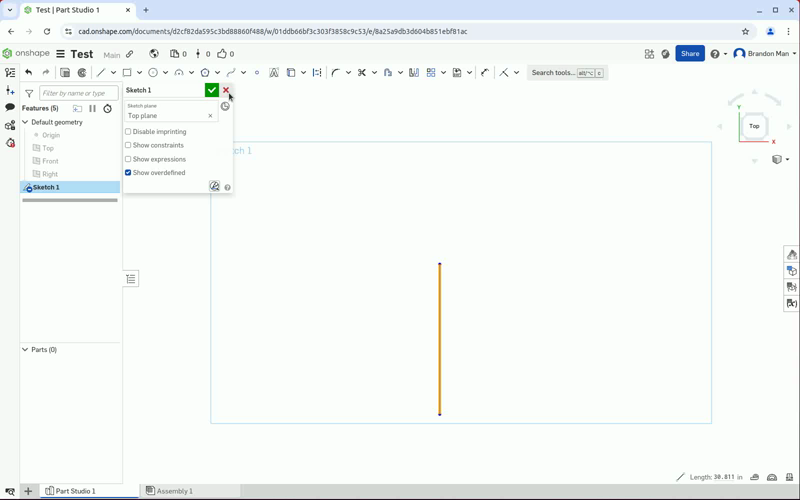
key(shift+h)
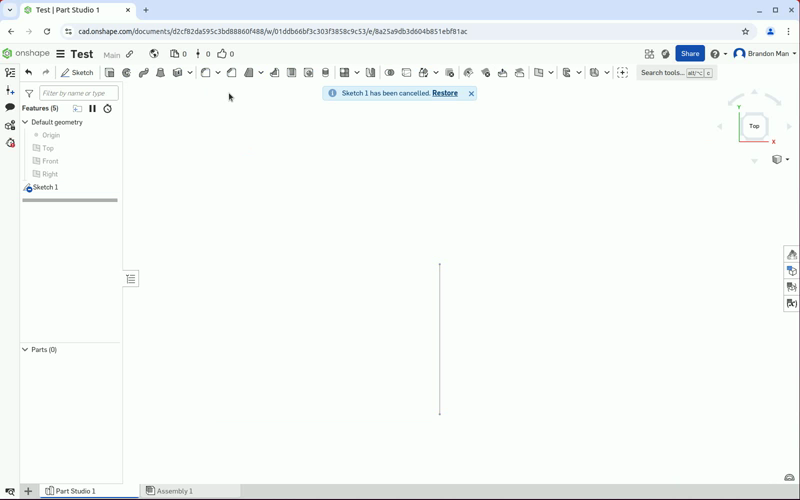
key(shift+s)
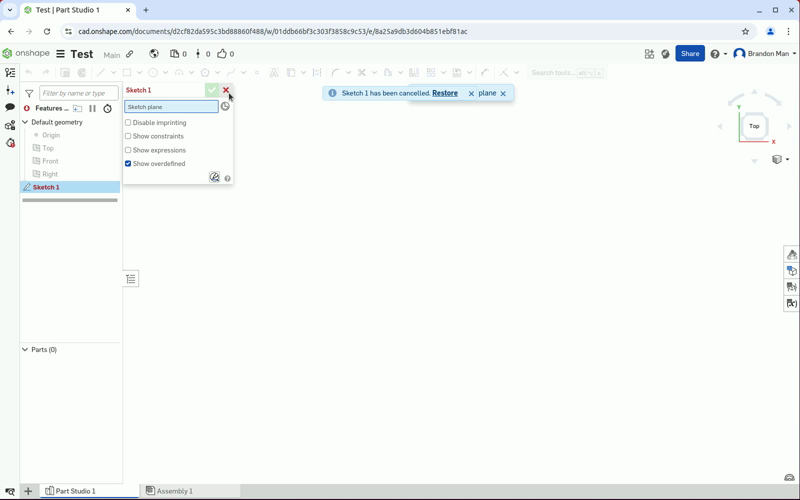
mouse_move(73, 150)
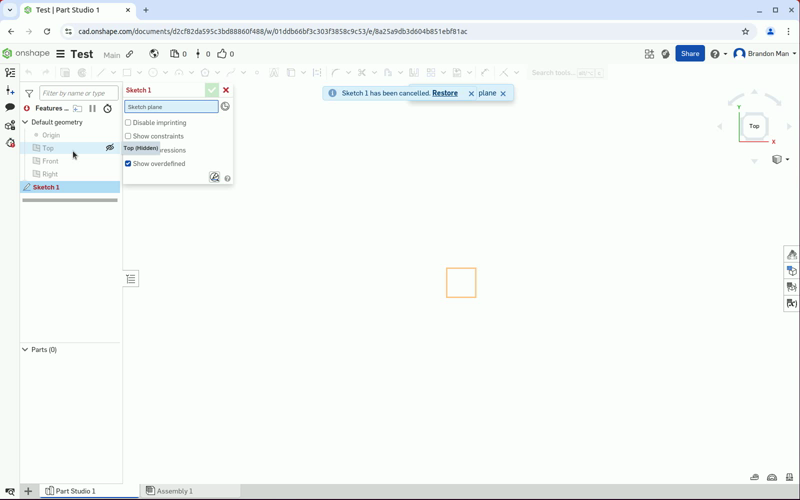
click(73, 150)
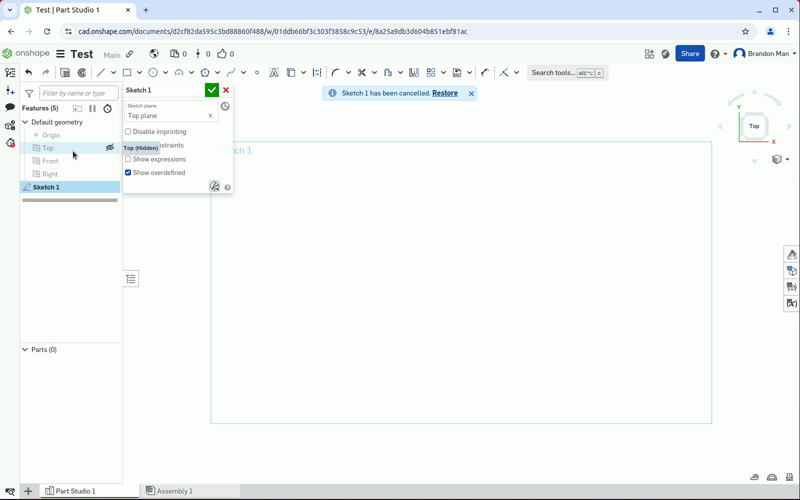
mouse_move(73, 352)
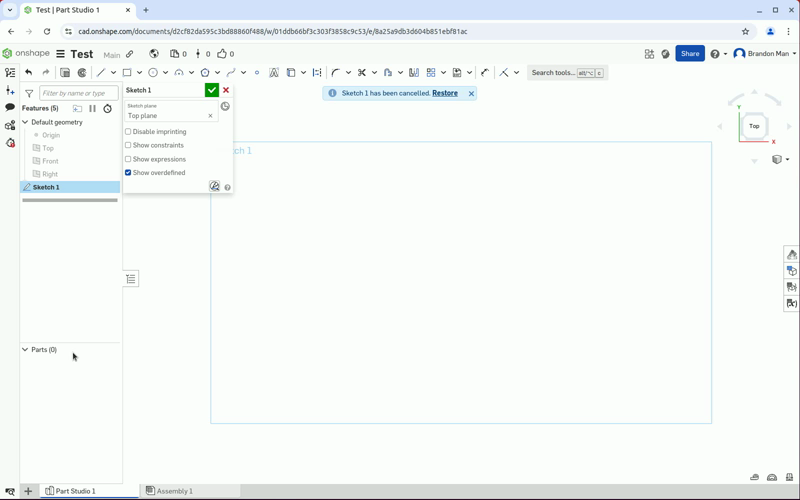
key(y)
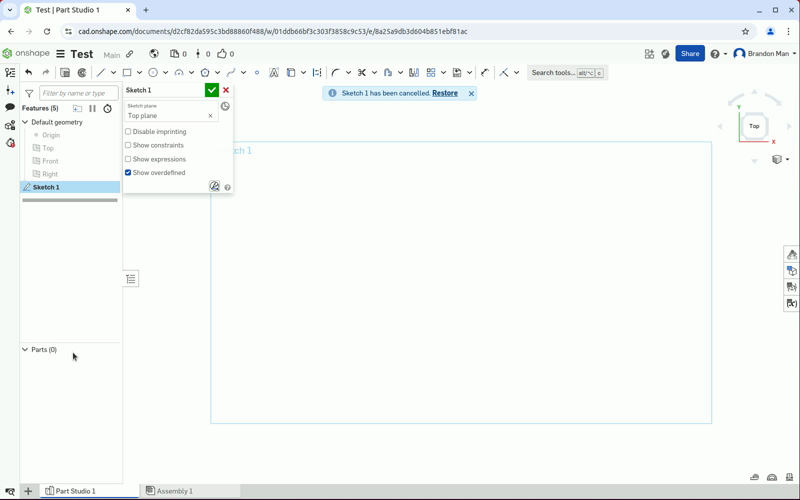
key(c)
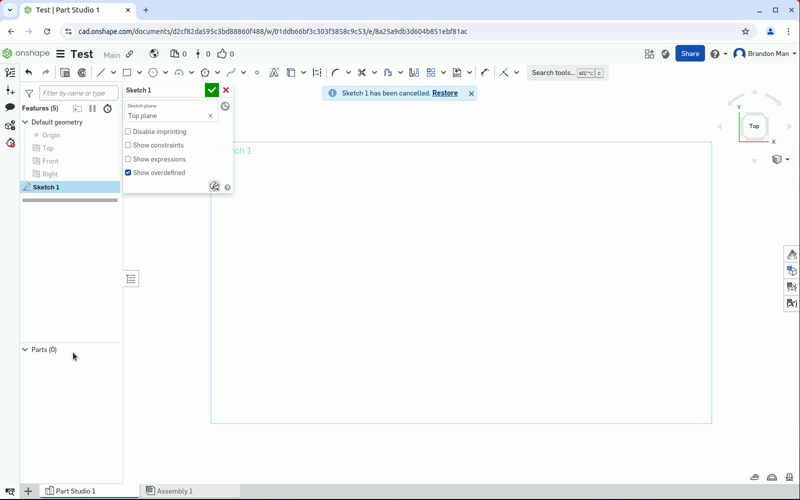
key_down(shift)
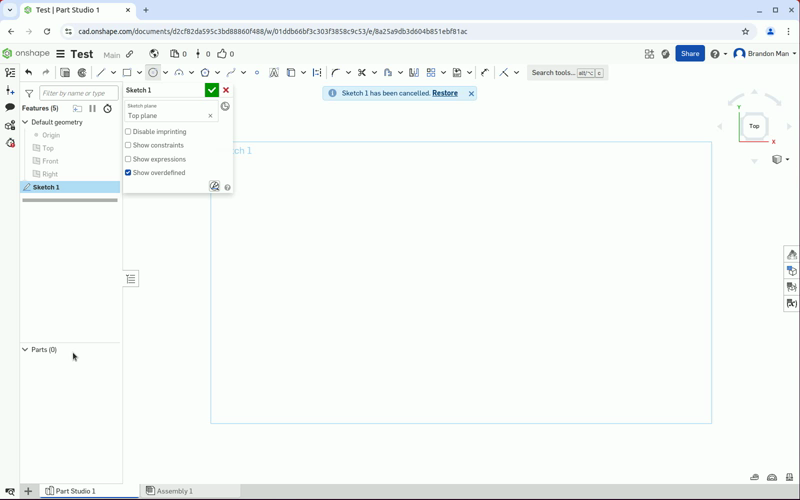
mouse_move(460, 282)
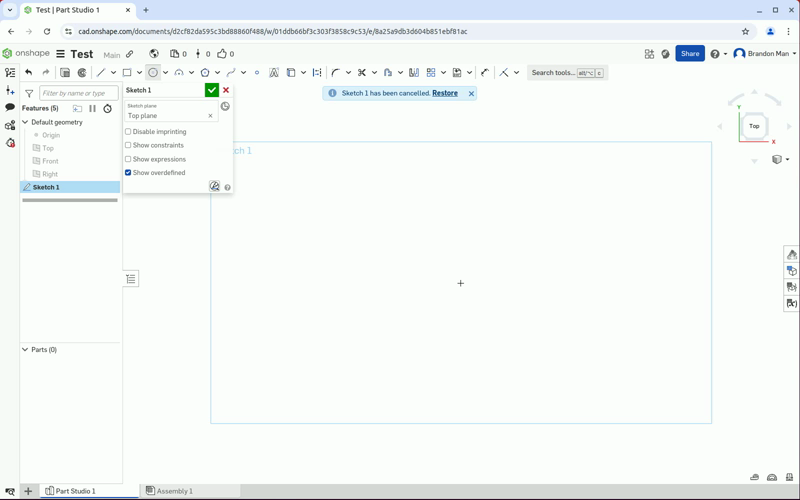
click(460, 282)
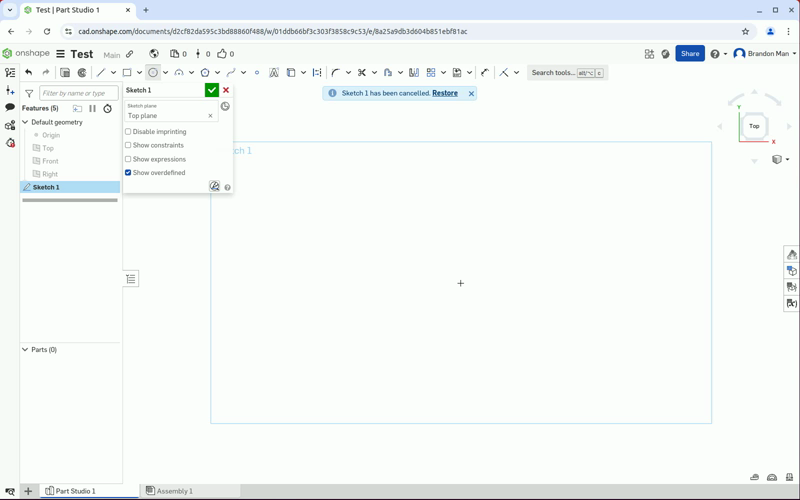
key_up(shift)
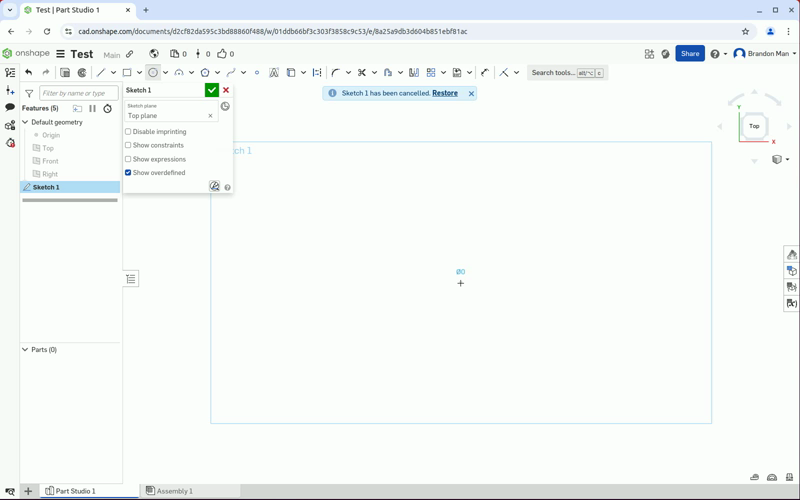
mouse_move(490, 282)
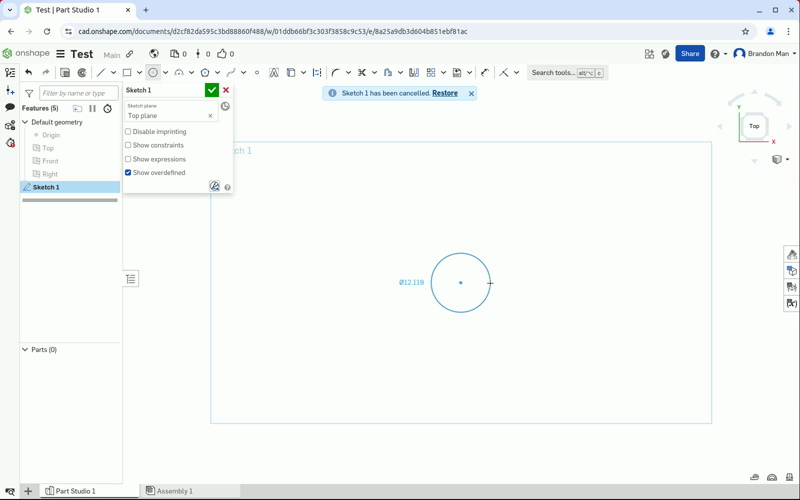
click(490, 282)
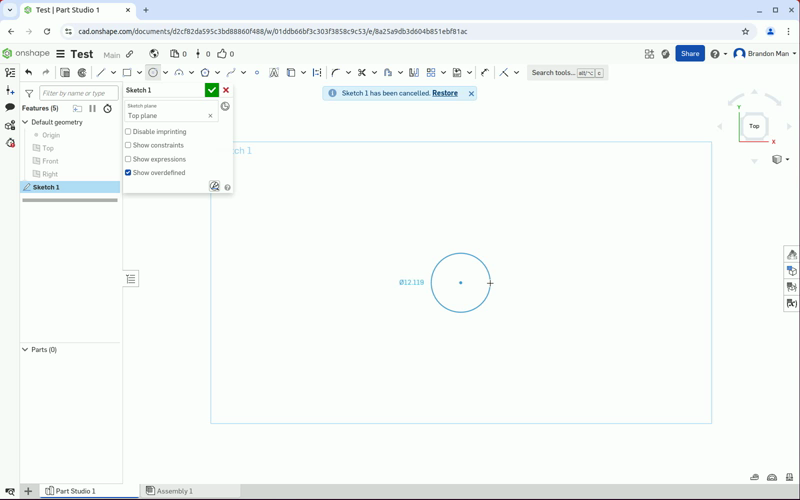
key(esc)
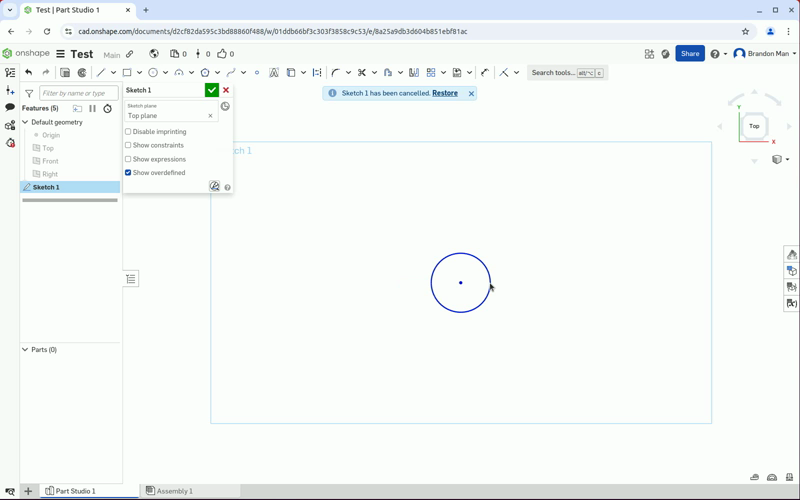
mouse_move(447, 280)
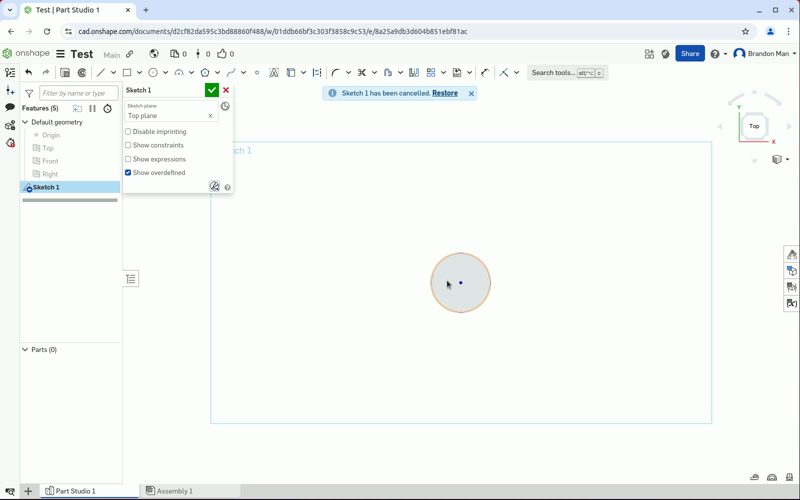
click(447, 280)
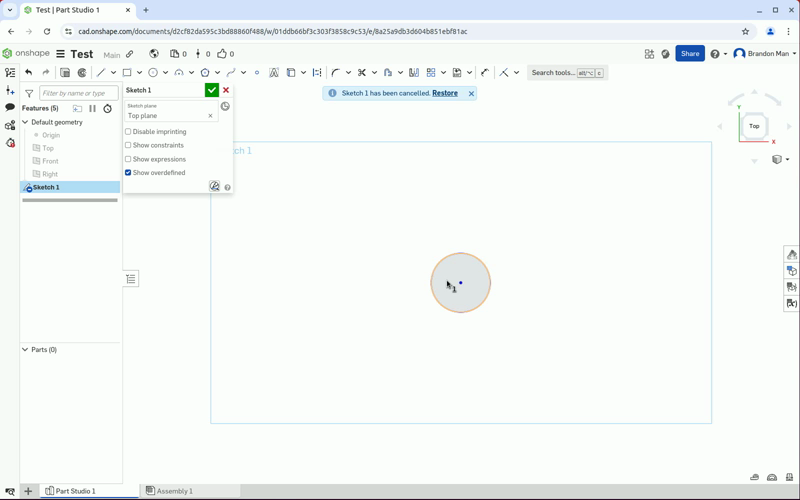
mouse_move(73, 352)
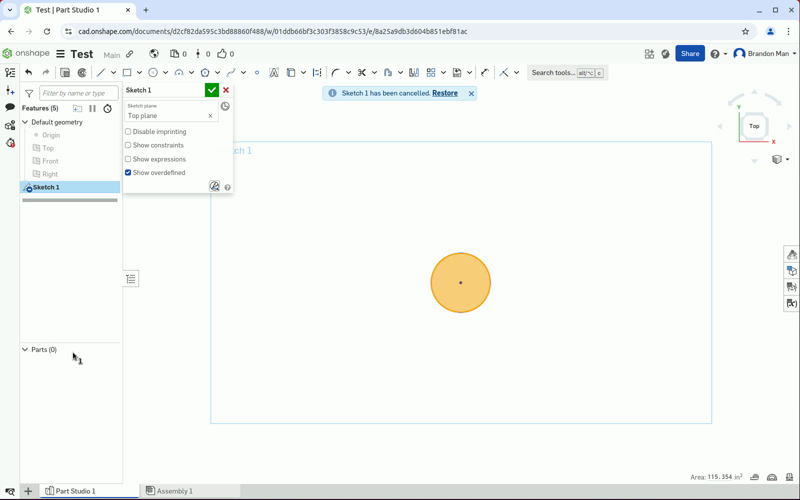
key(shift+y)
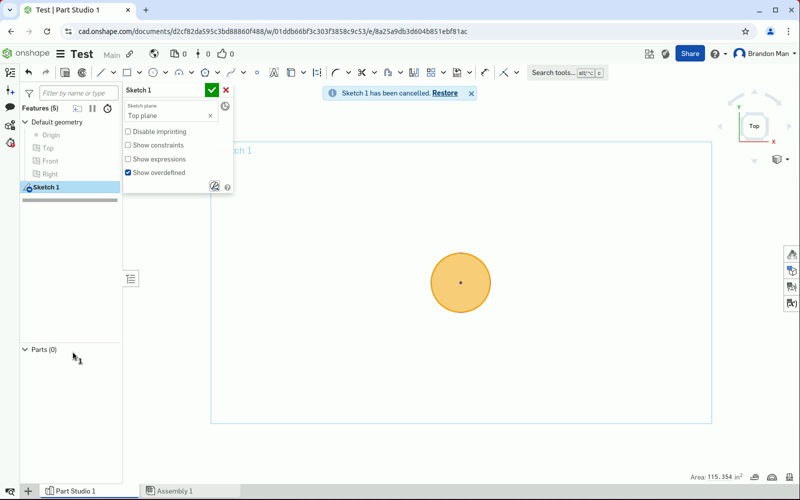
key(shift+e)
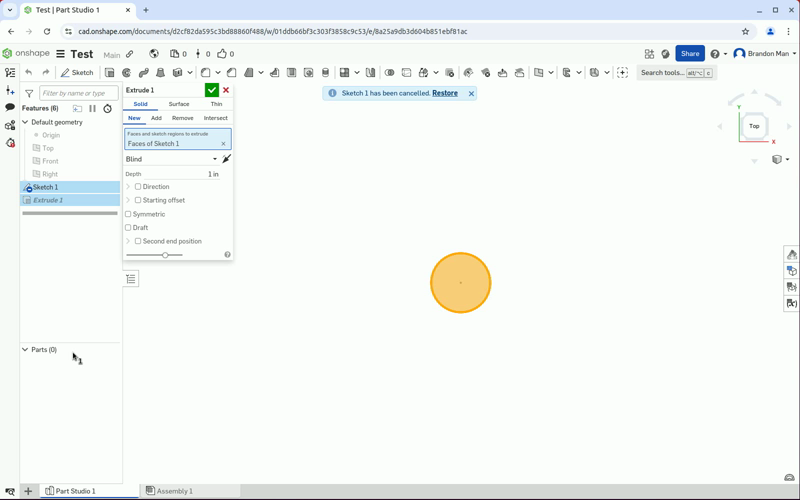
mouse_move(143, 106)
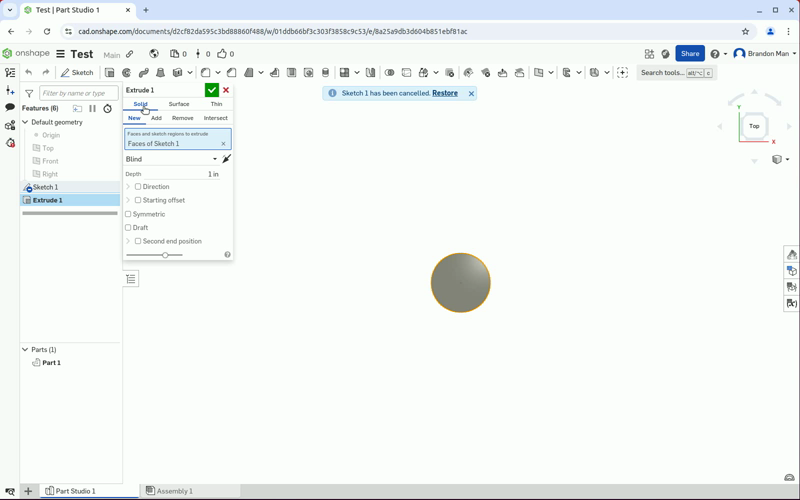
click(143, 106)
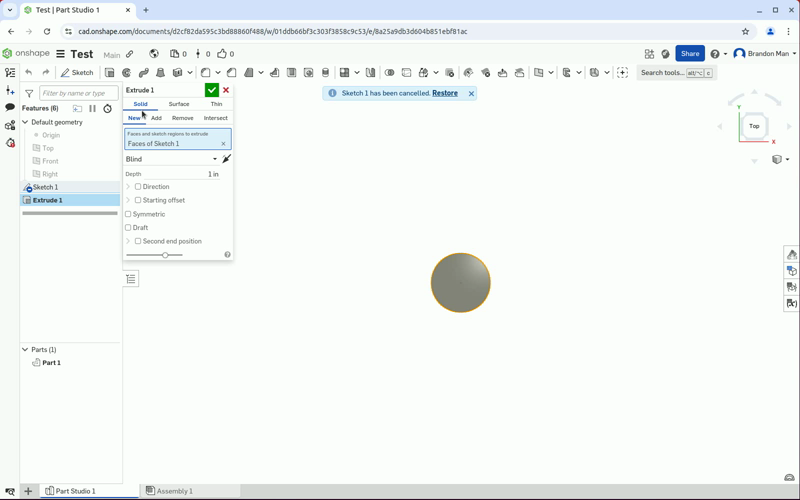
mouse_move(137, 120)
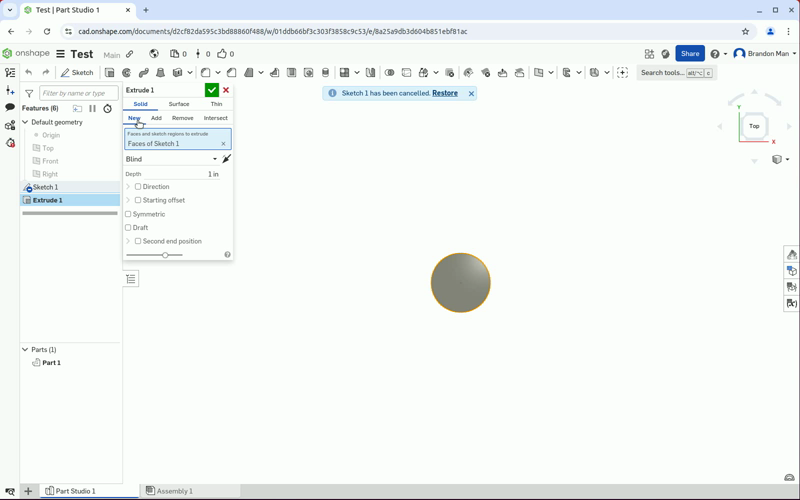
click(137, 120)
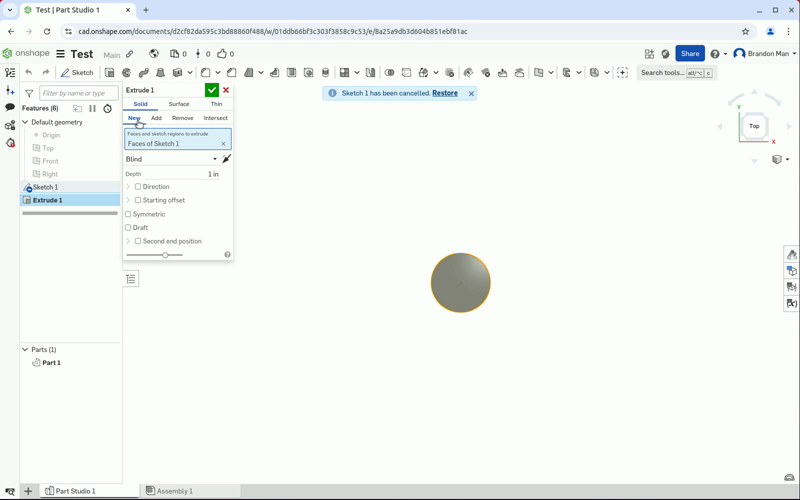
key(tab, 4)
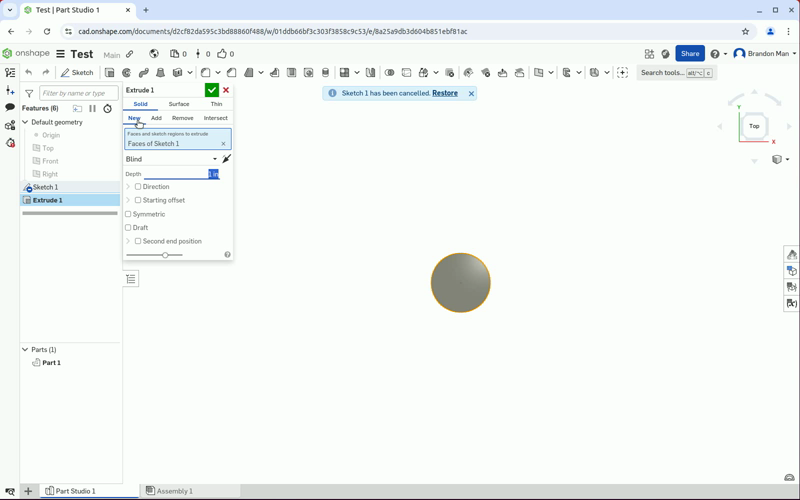
text(7.222)
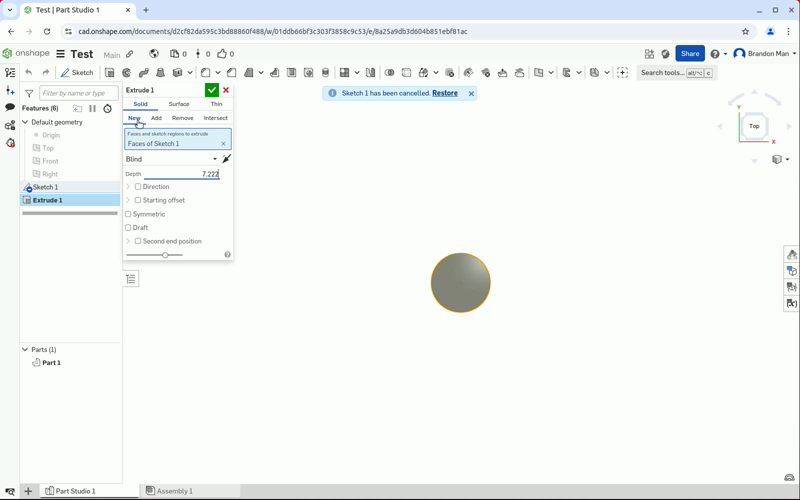
key(tab, 3)
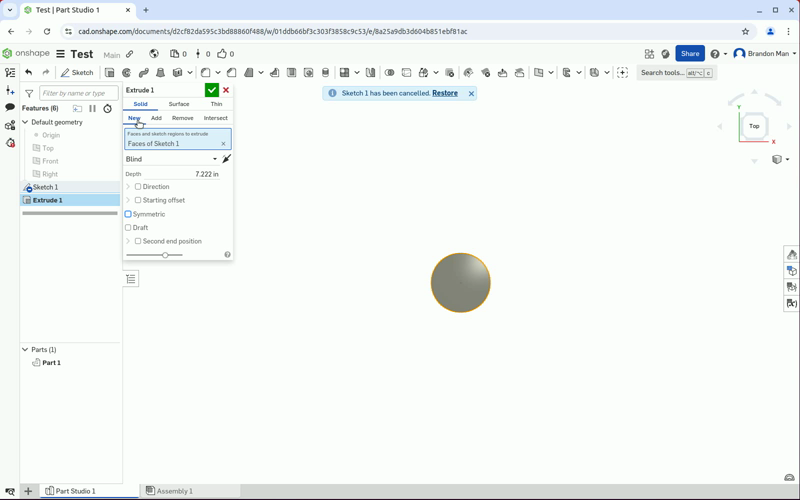
key(space)
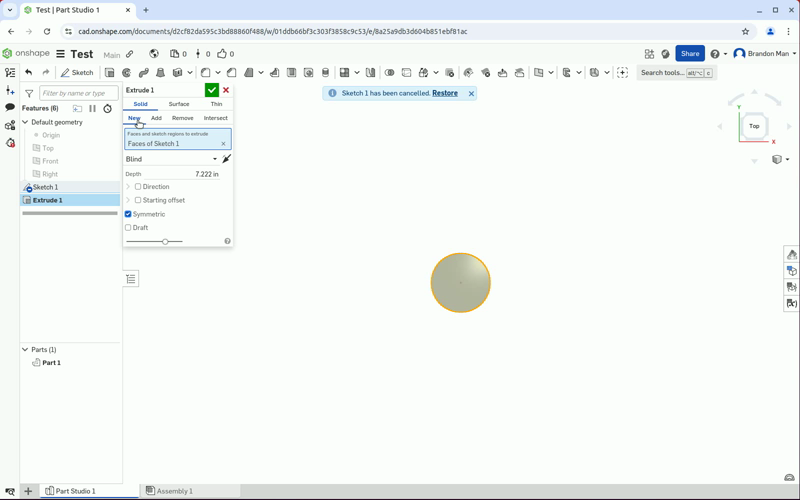
key(enter)
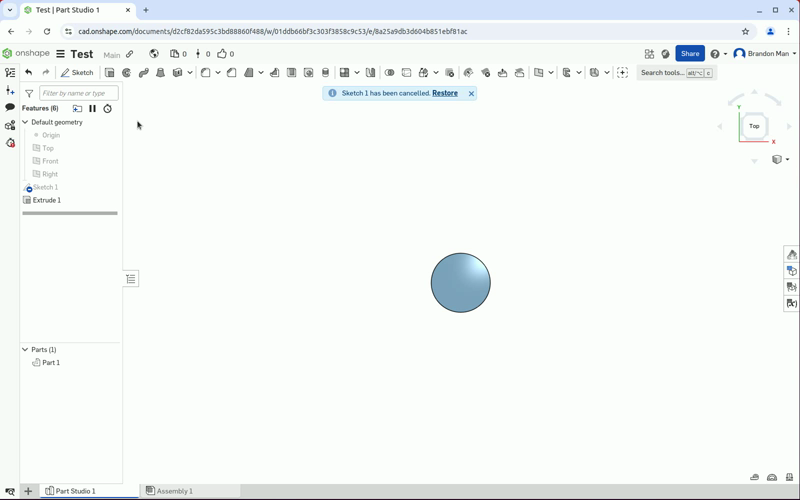
key(shift+h)
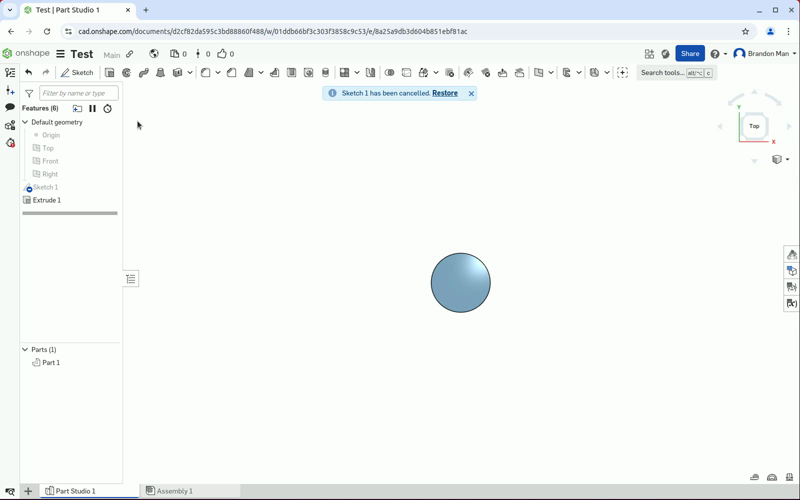
key(shift+h)
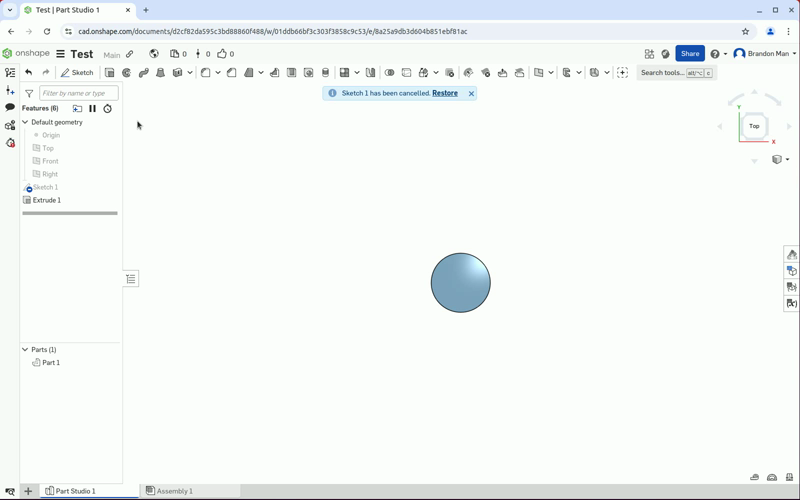
mouse_move(73, 189)
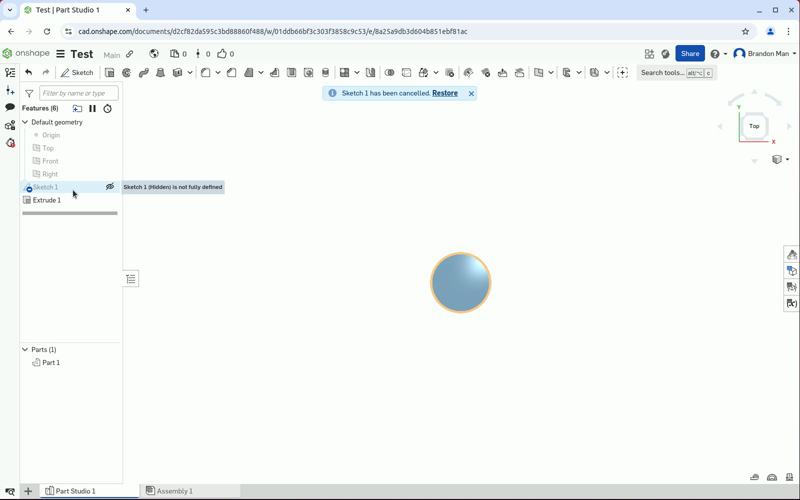
click(73, 189)
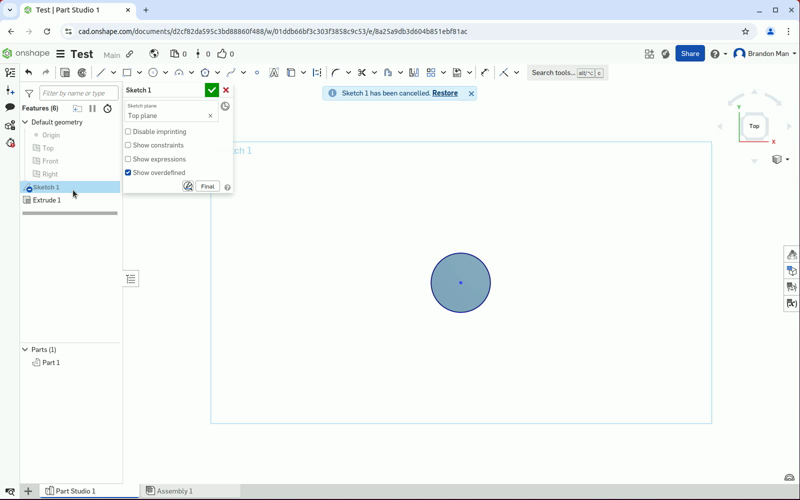
mouse_move(229, 92)
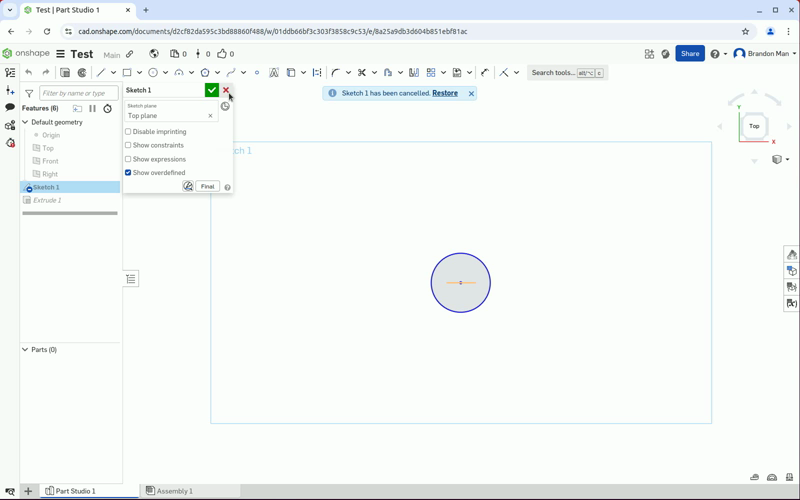
click(229, 92)
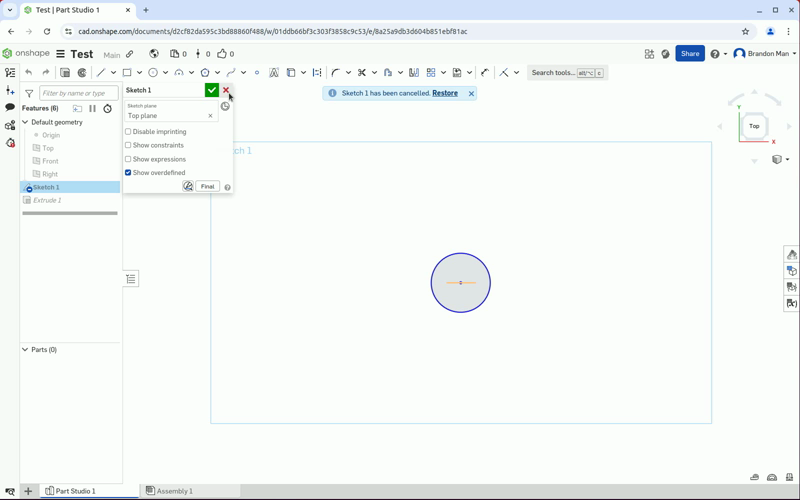
key(shift+s)
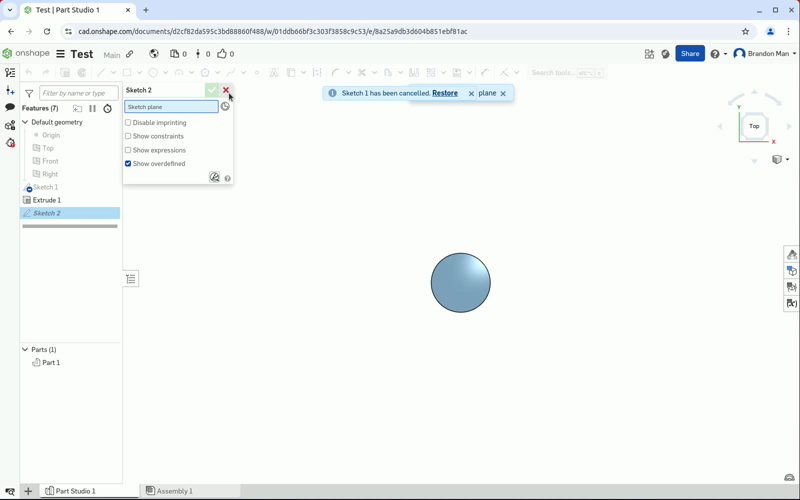
mouse_move(73, 150)
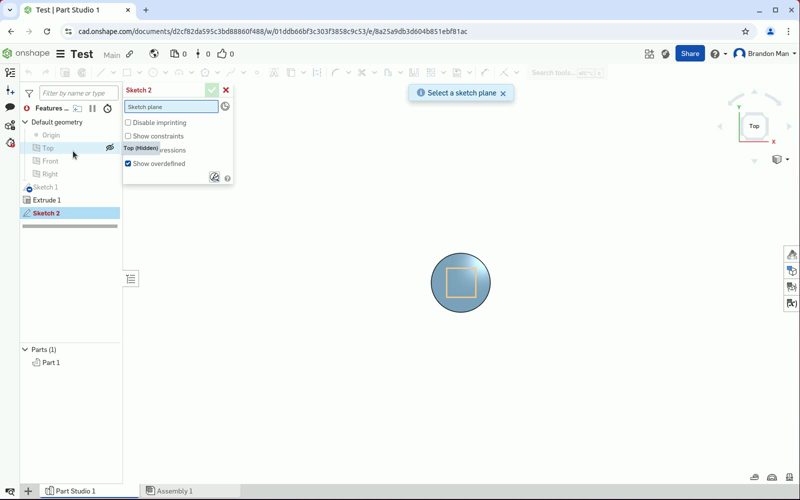
click(73, 150)
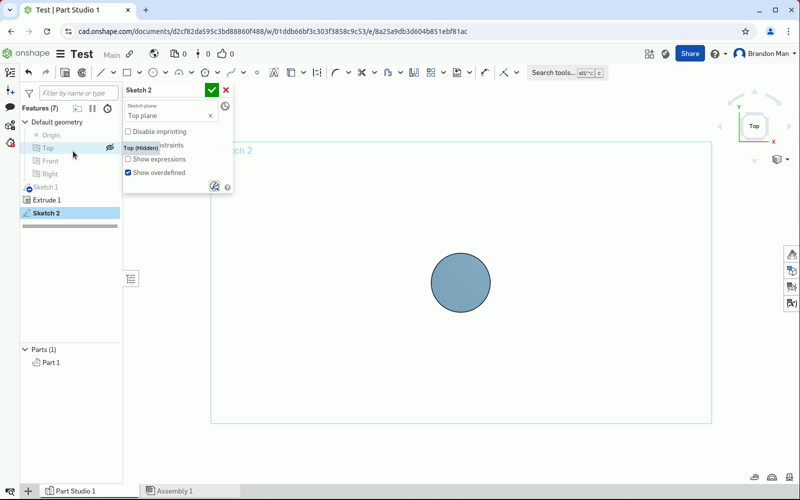
mouse_move(73, 352)
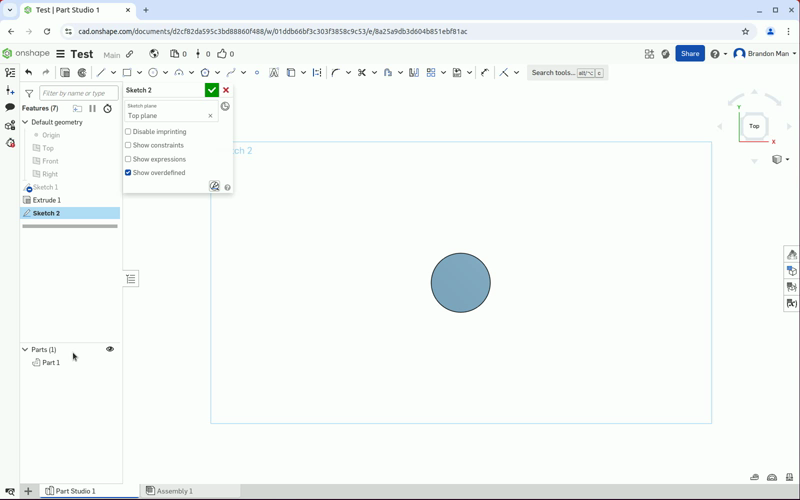
key(y)
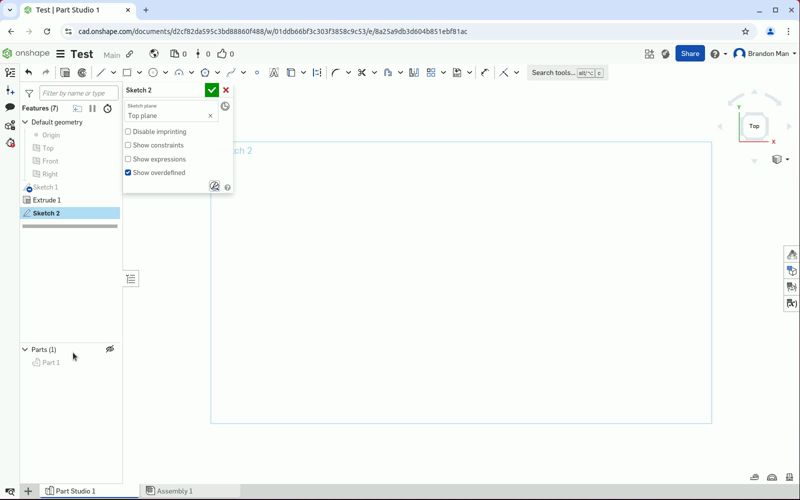
key(c)
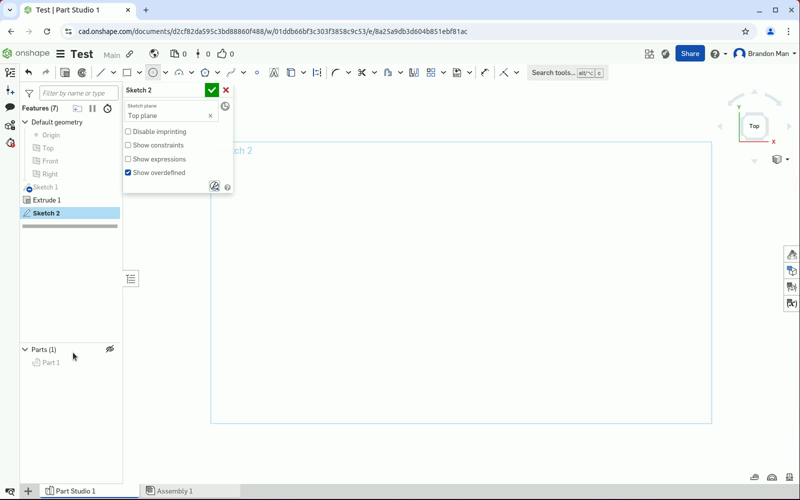
key_down(shift)
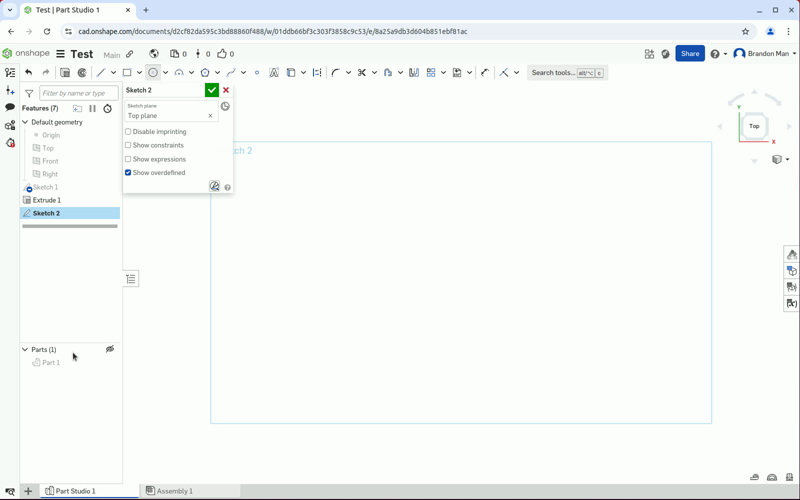
mouse_move(537, 282)
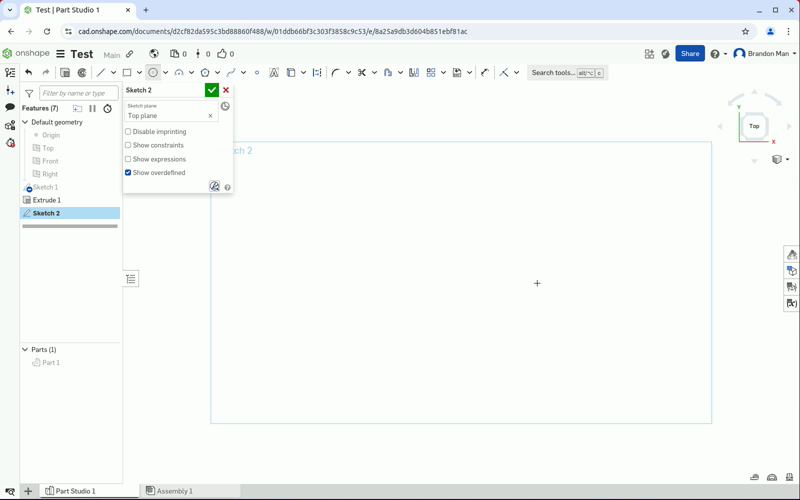
click(537, 282)
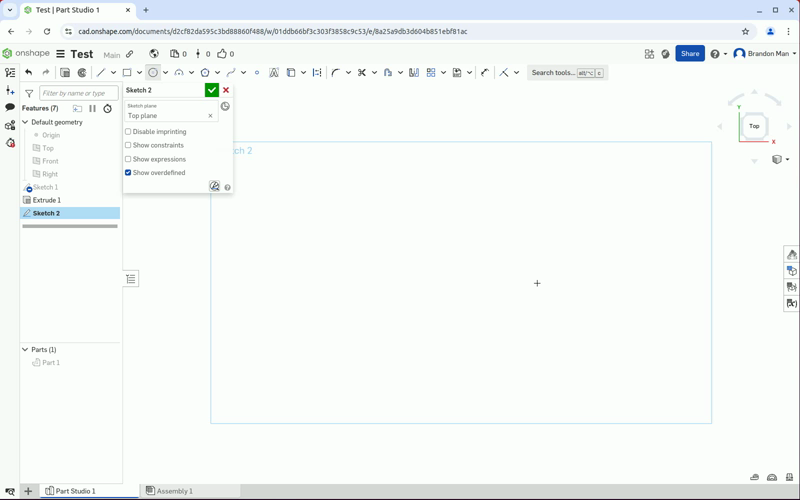
key_up(shift)
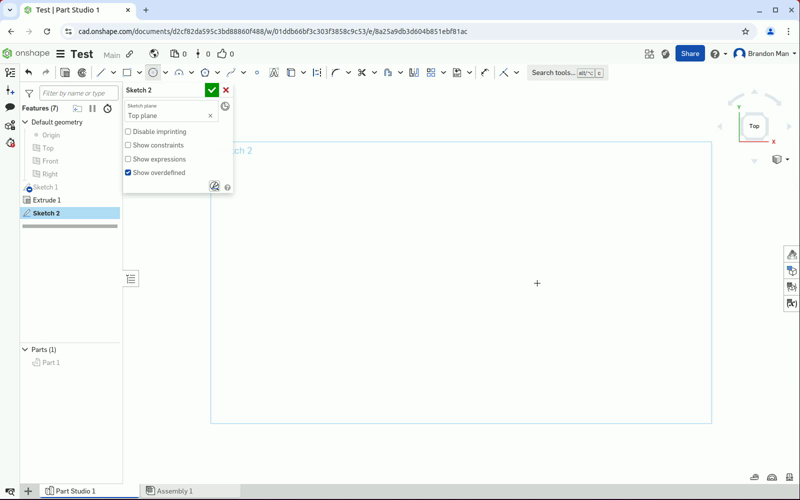
mouse_move(574, 282)
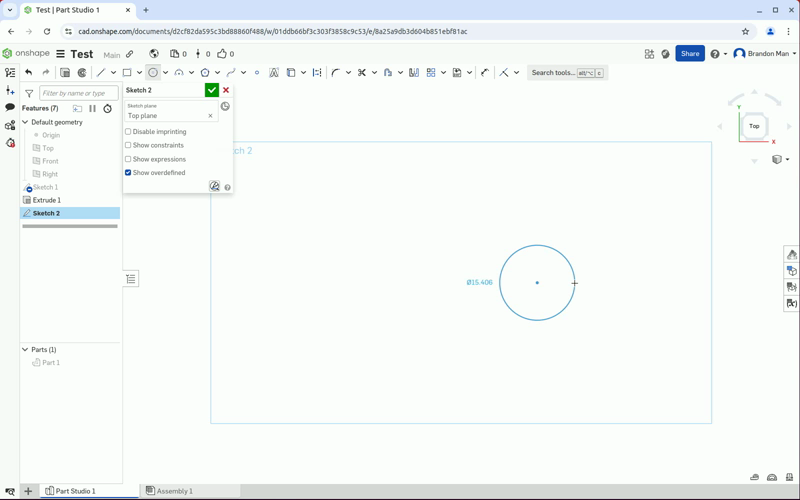
click(574, 282)
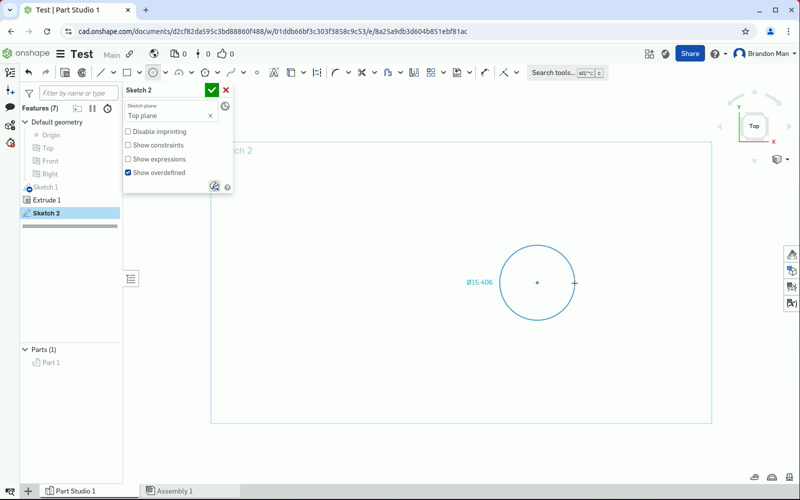
key(esc)
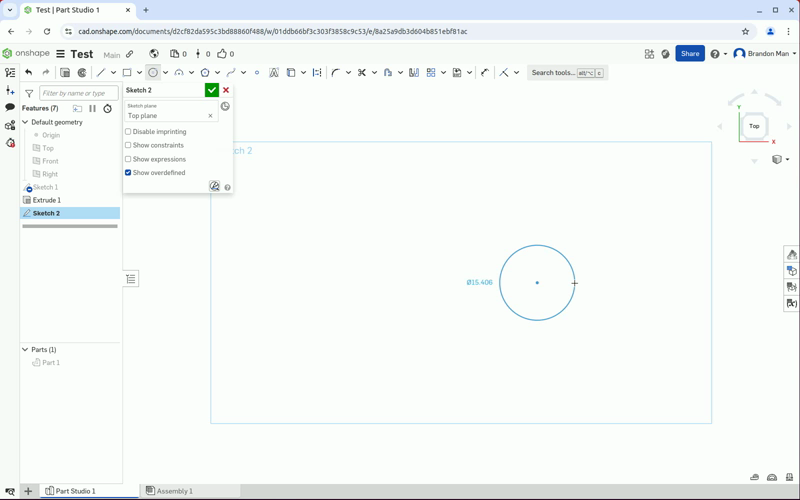
mouse_move(554, 259)
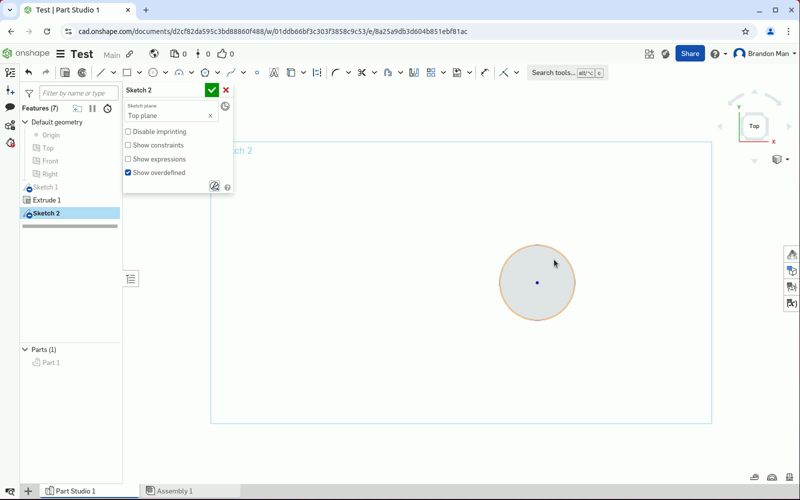
click(554, 259)
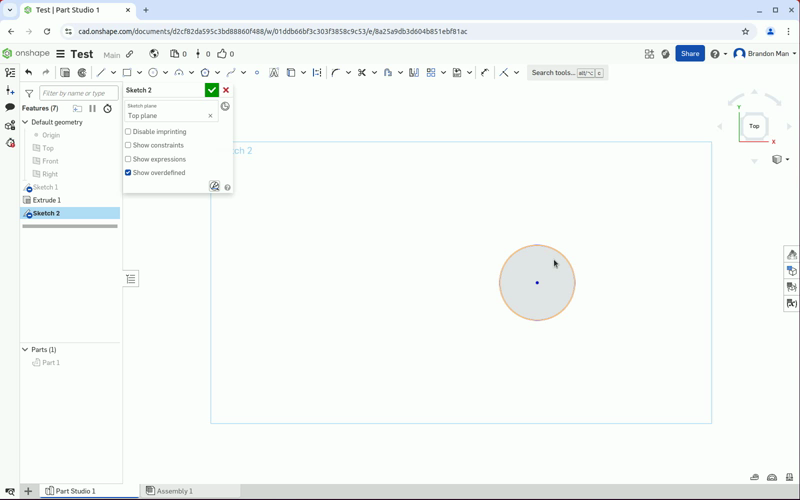
mouse_move(73, 352)
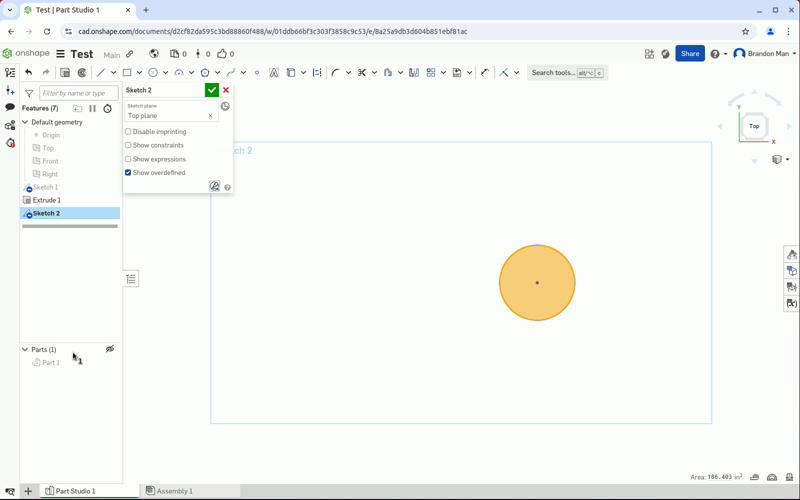
key(shift+y)
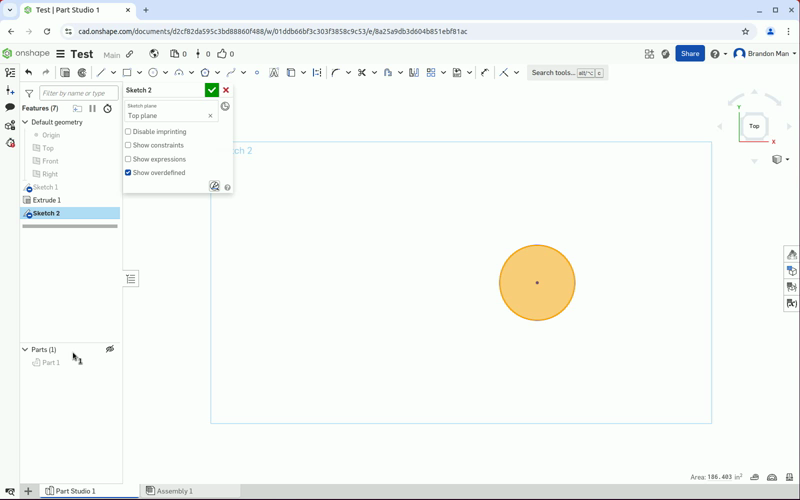
key(shift+e)
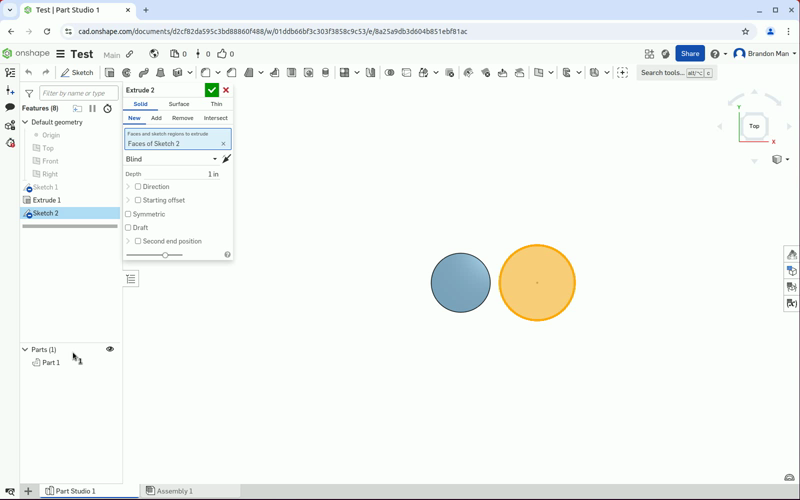
mouse_move(143, 106)
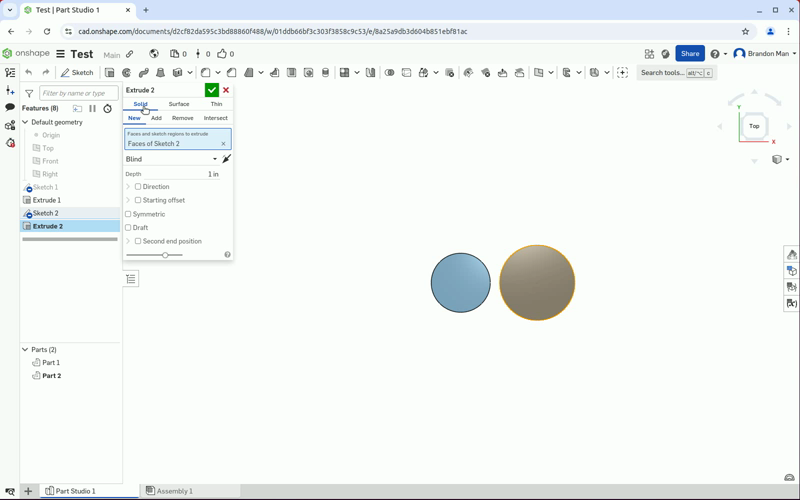
click(143, 106)
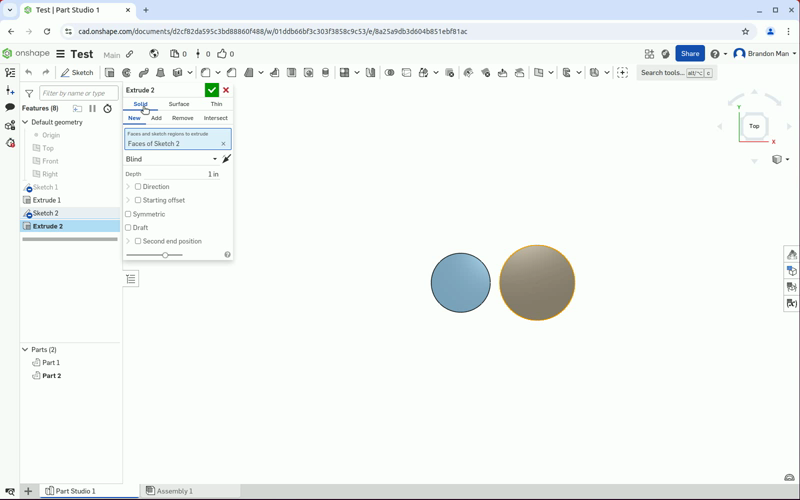
mouse_move(137, 120)
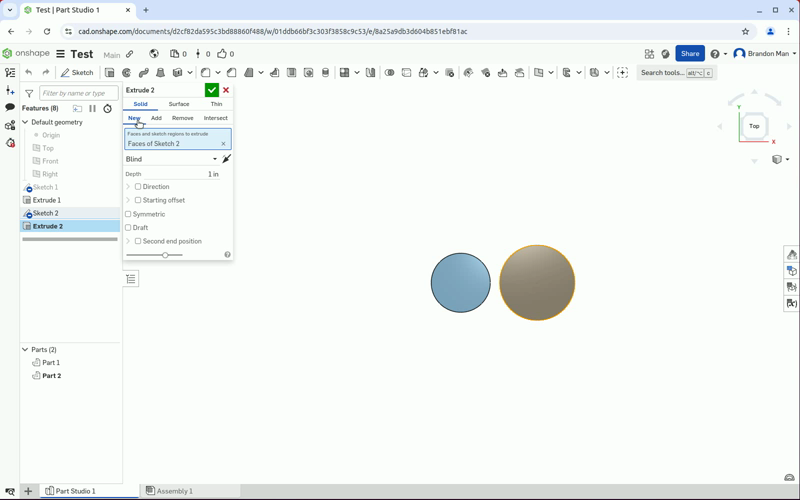
click(137, 120)
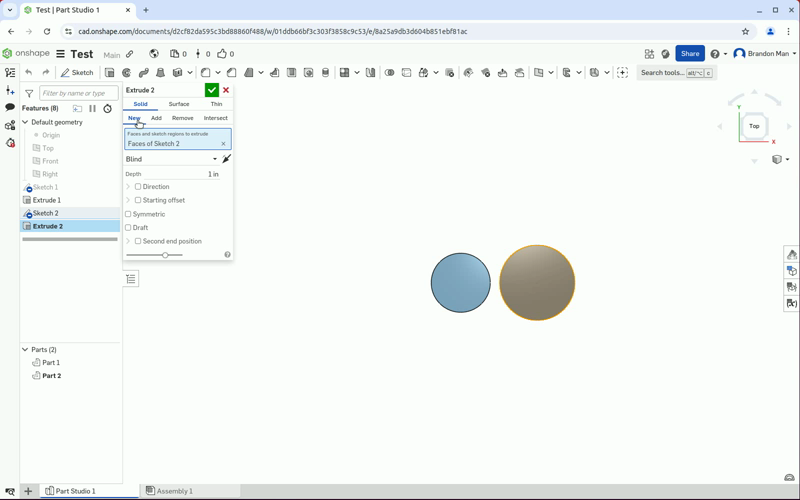
key(tab, 4)
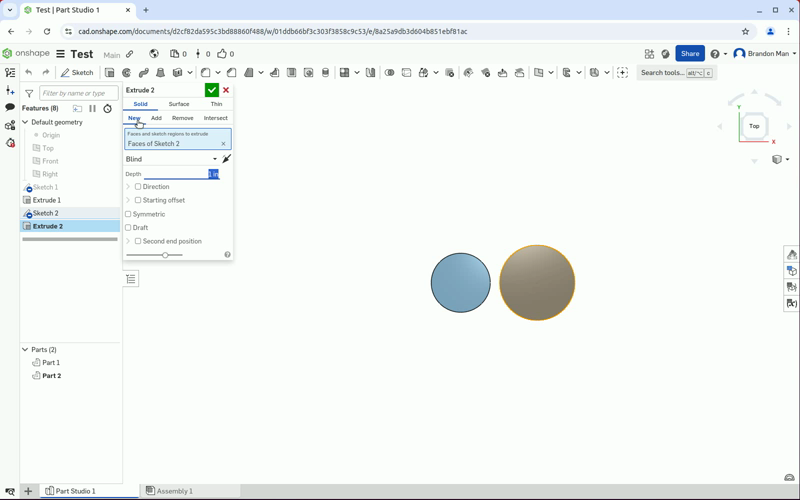
text(7.222)
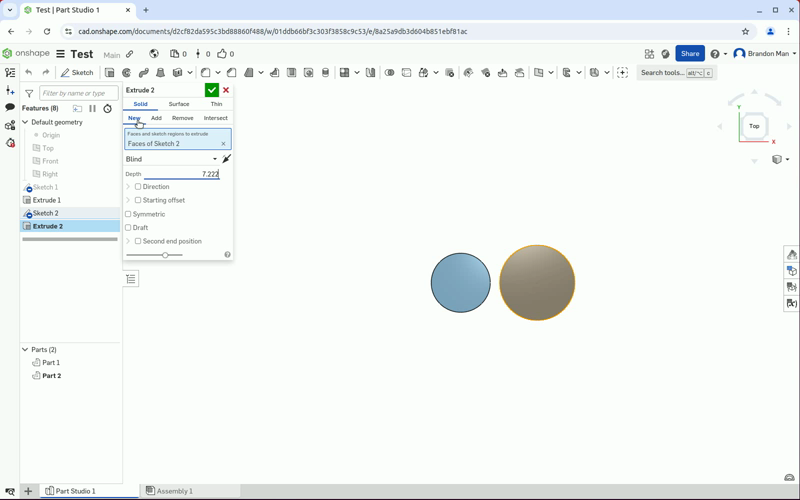
key(tab, 3)
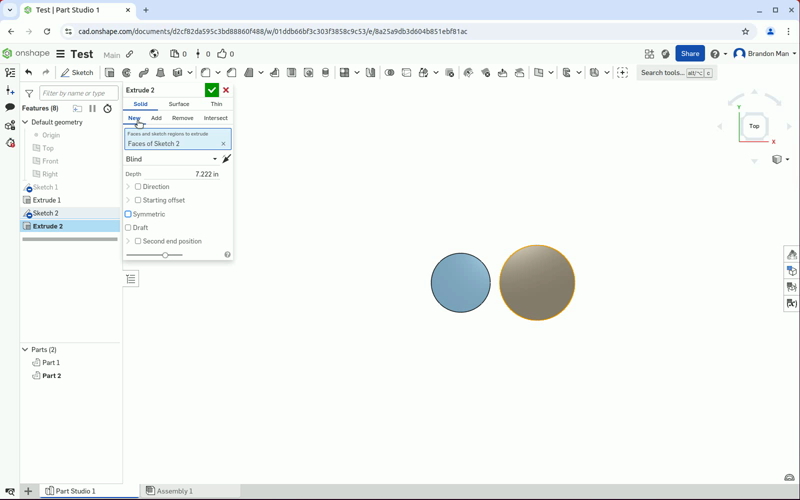
key(space)
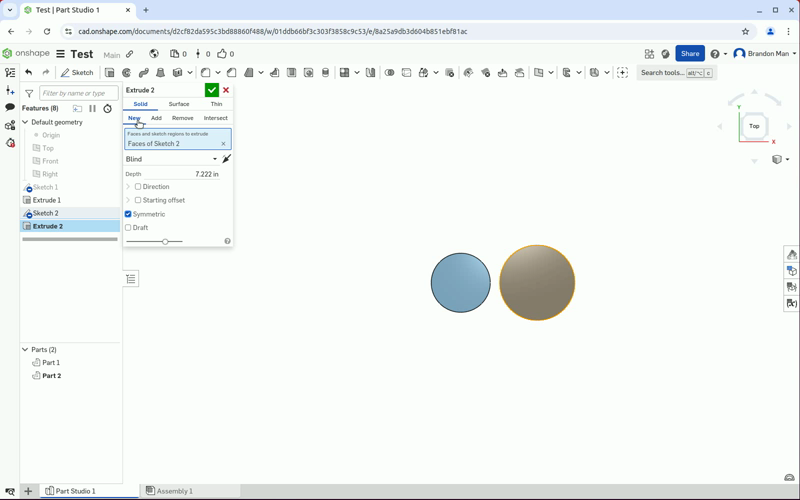
key(enter)
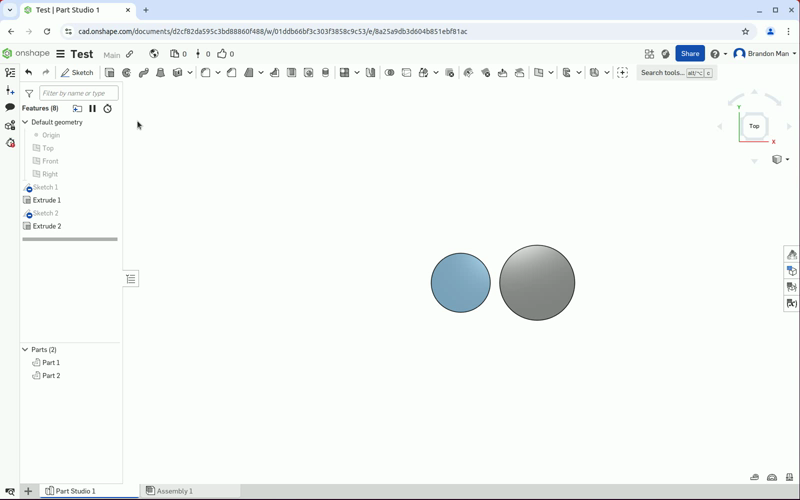
key(shift+h)
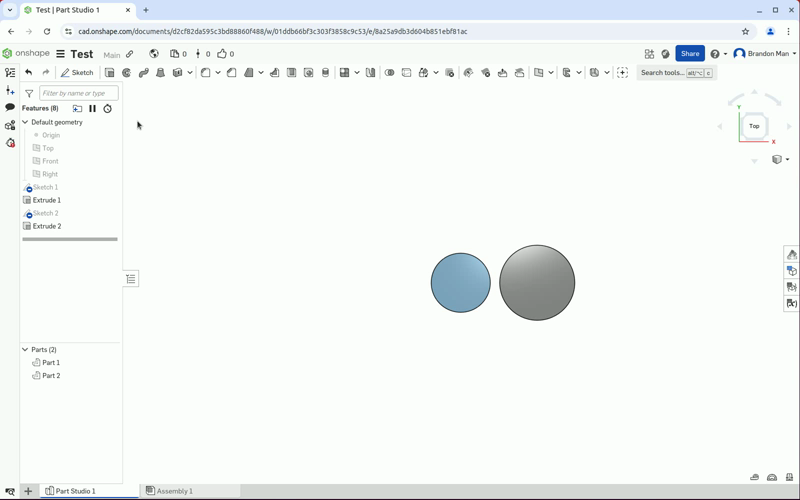
key(shift+h)
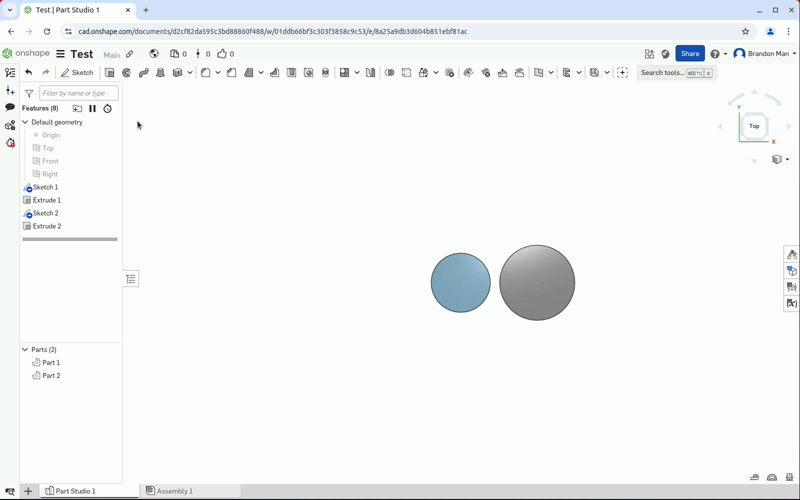
key(shift+7)
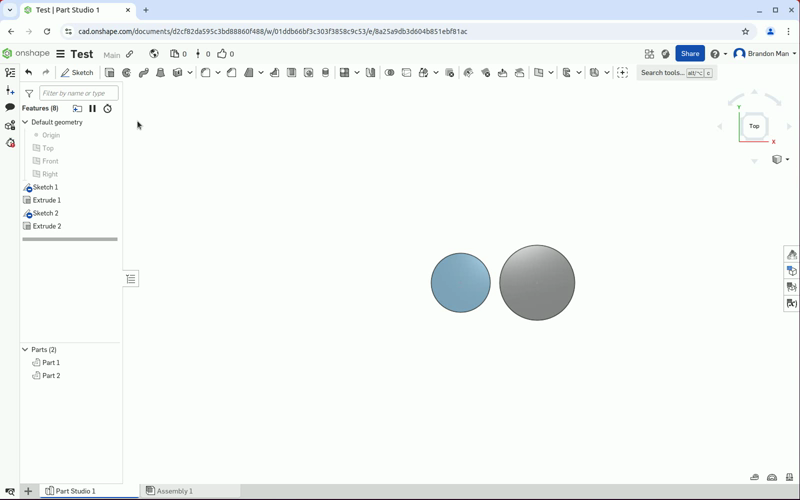
key(up, 3)
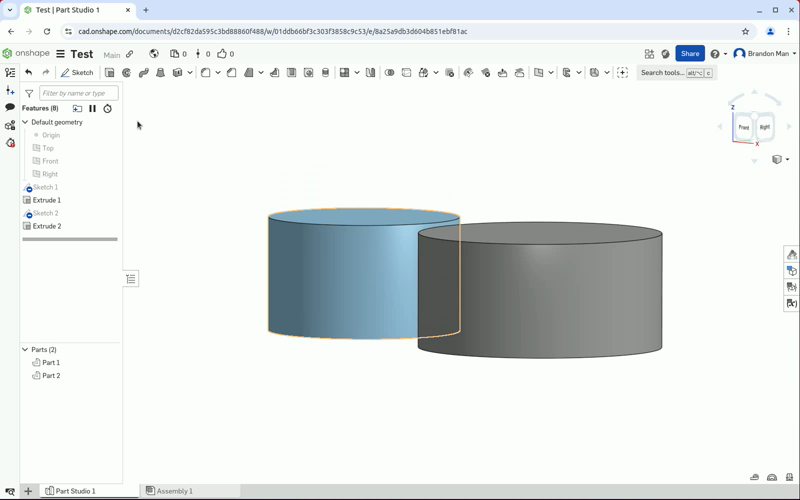
key(left, 3)
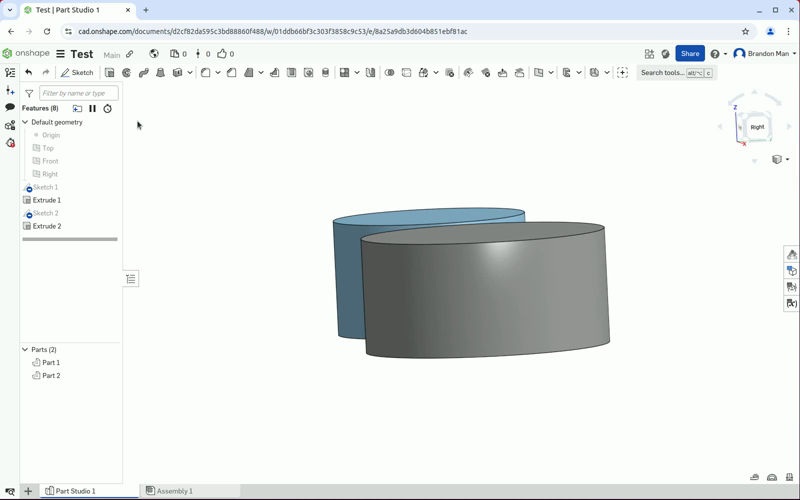
key(right, 3)
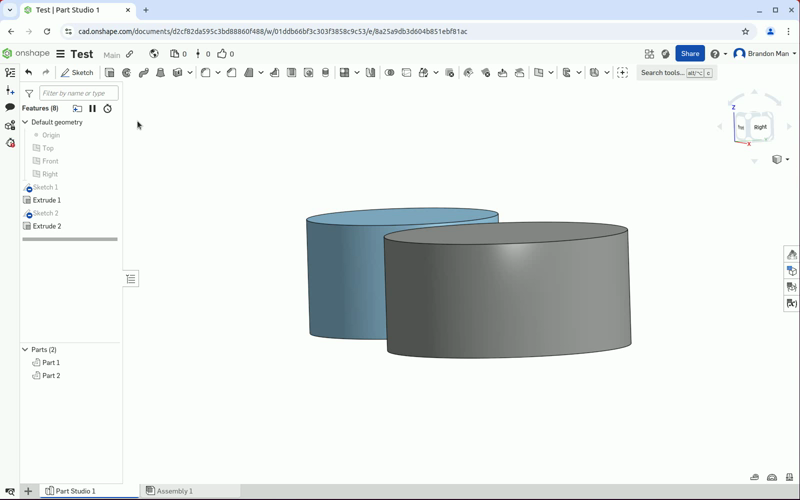
key(down, 3)
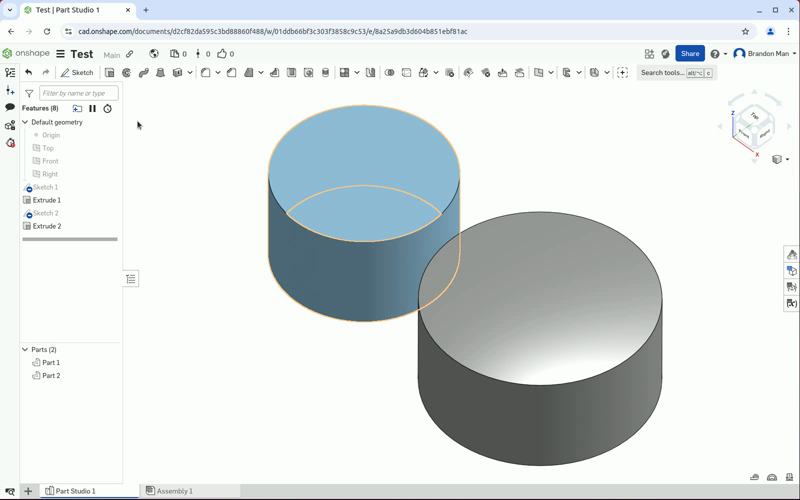
mouse_move(73, 189)
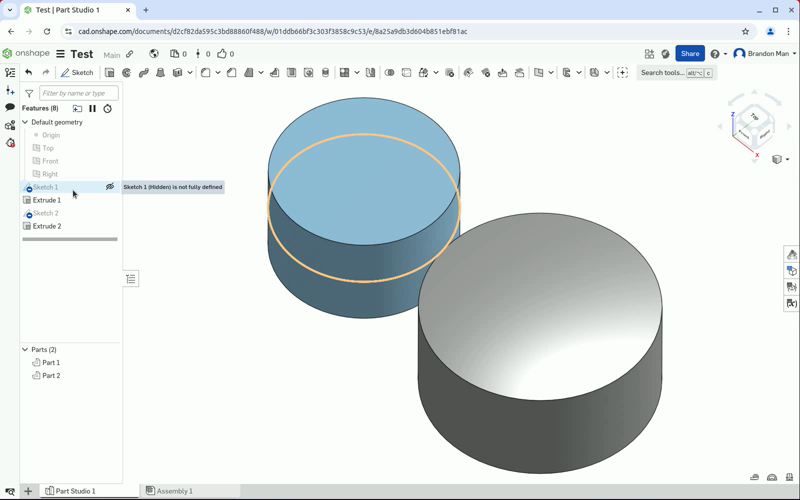
click(73, 189)